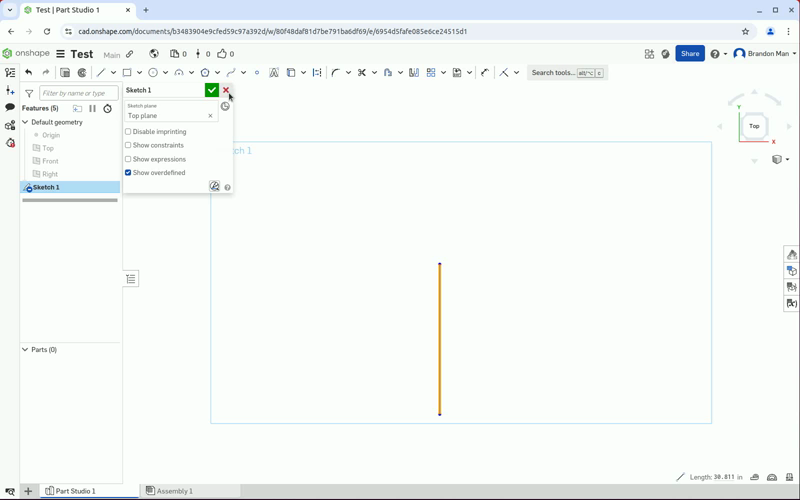
key(shift+h)
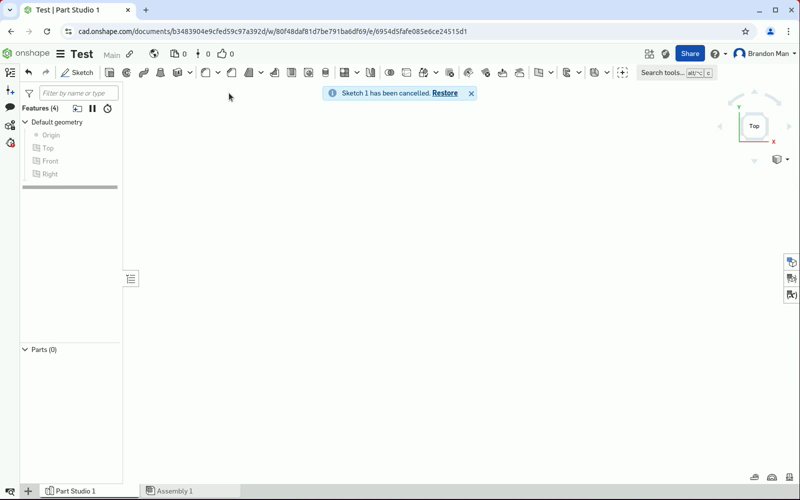
mouse_move(73, 352)
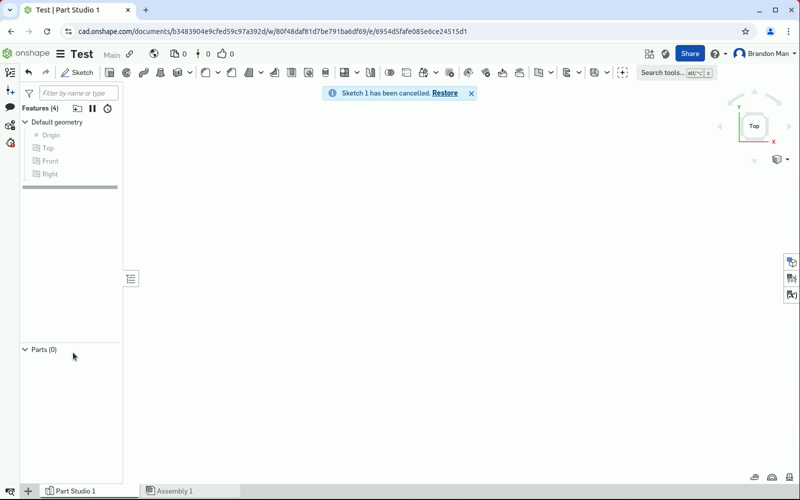
key(y)
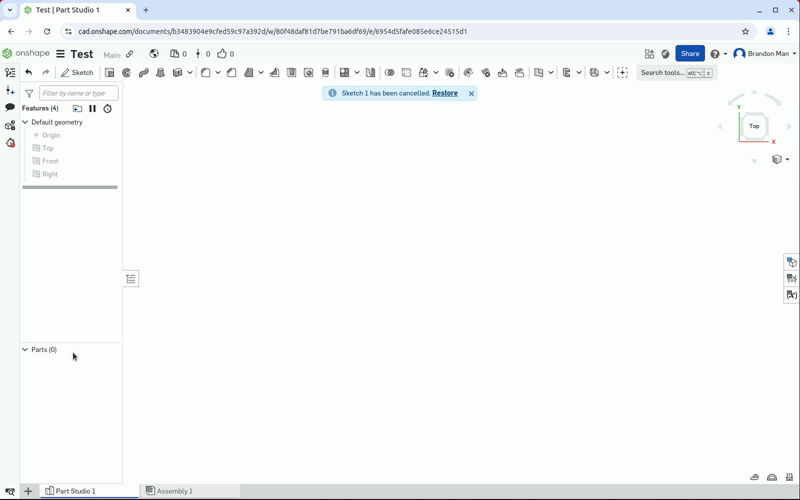
key(shift+p)
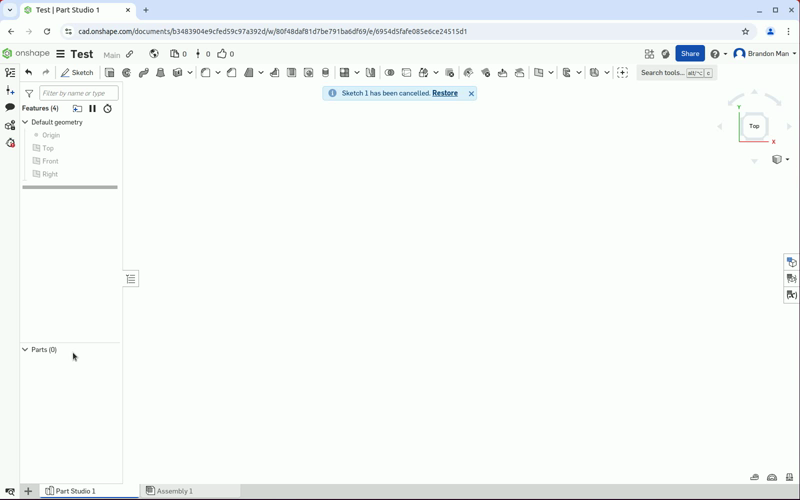
key(space)
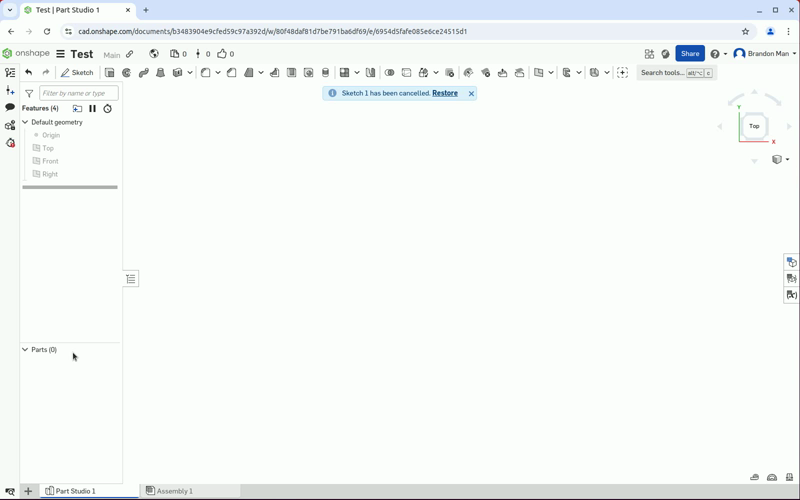
key_down(shift)
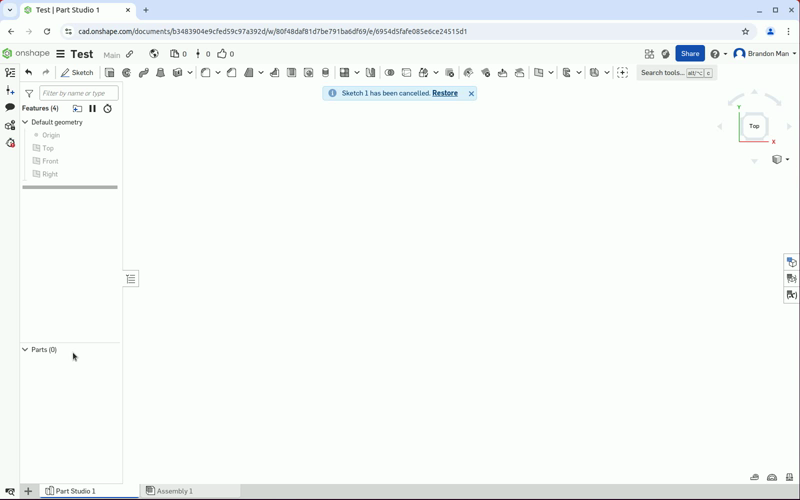
key(up)
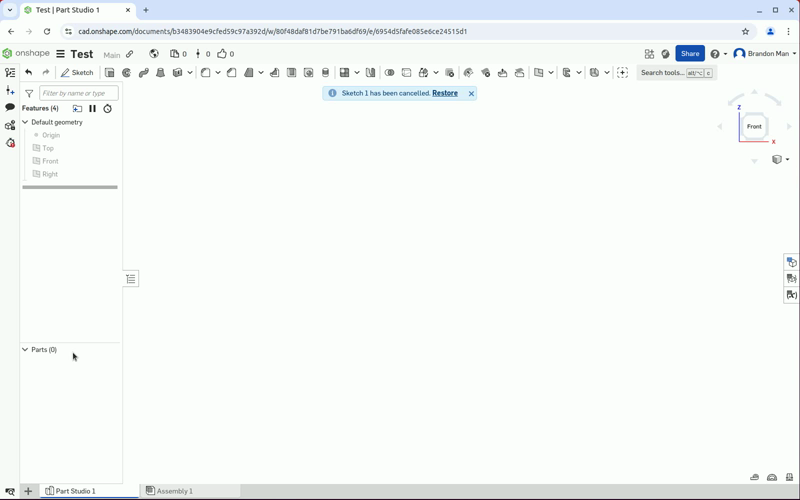
key_up(shift)
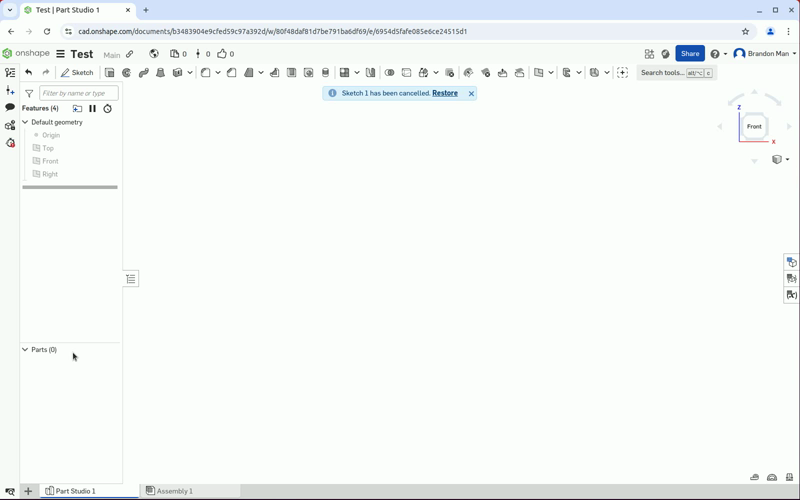
mouse_move(73, 352)
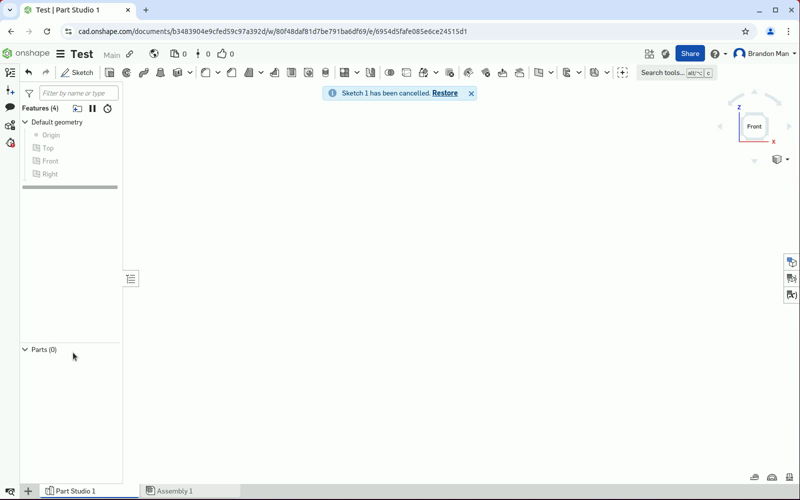
key(shift+y)
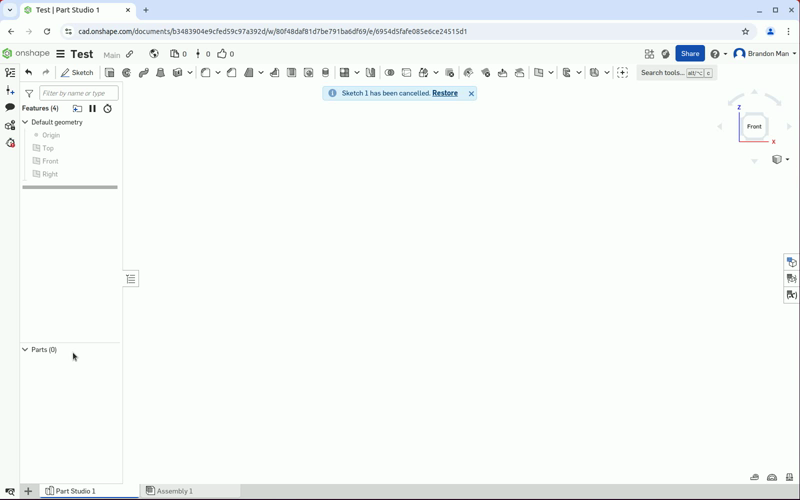
key(shift+s)
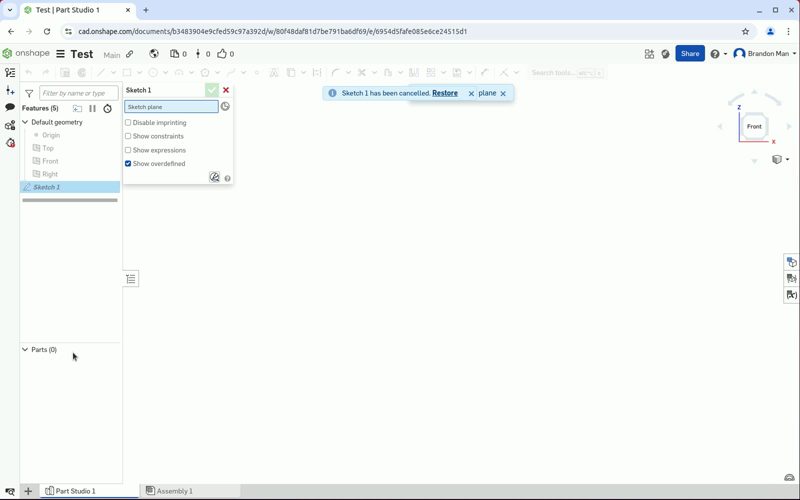
mouse_move(73, 163)
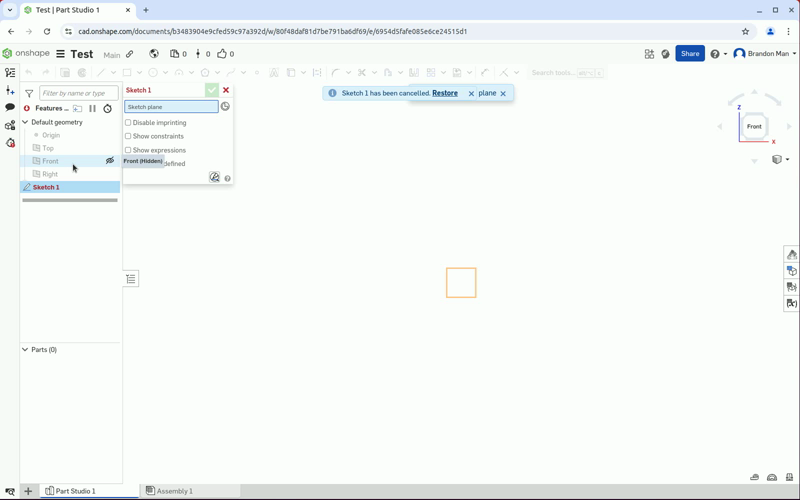
click(73, 163)
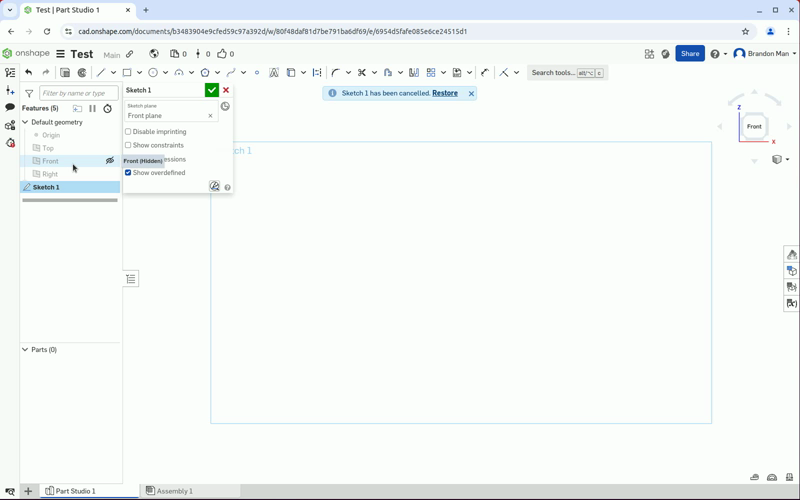
mouse_move(73, 352)
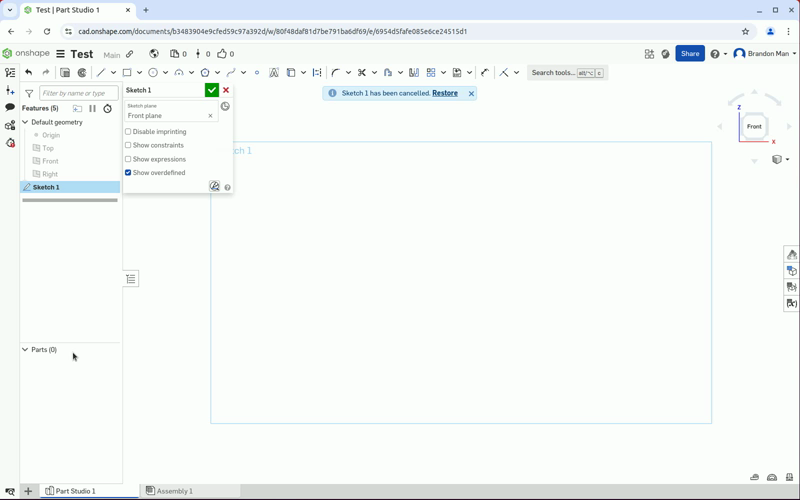
key(y)
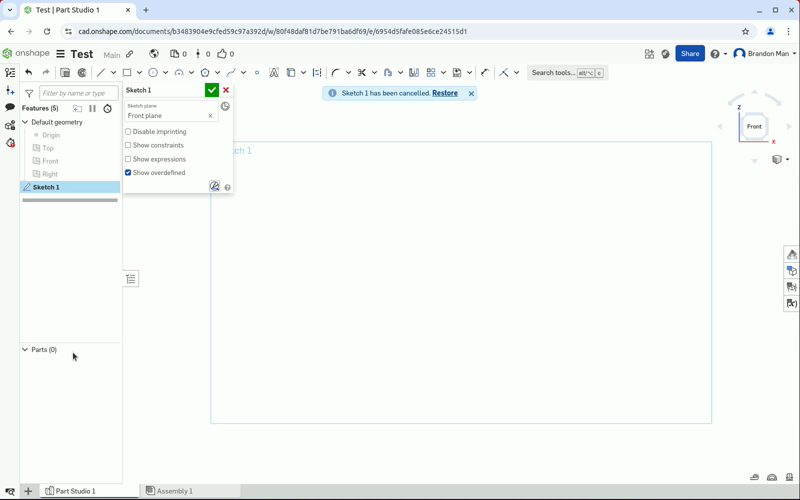
key(c)
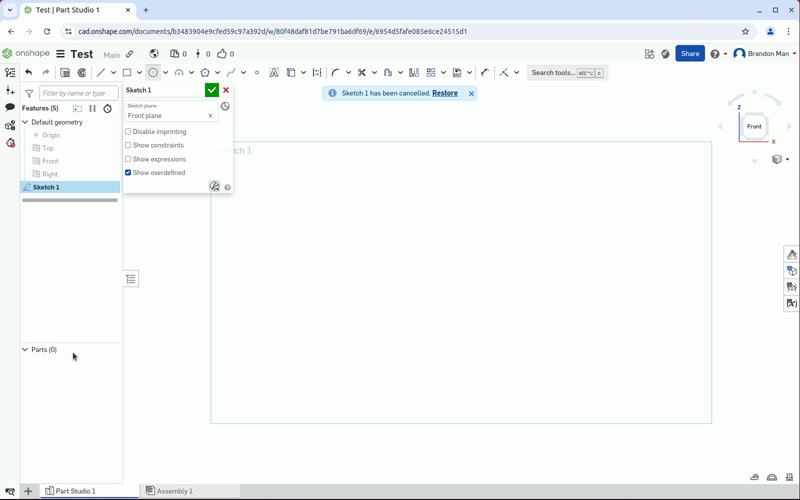
key_down(shift)
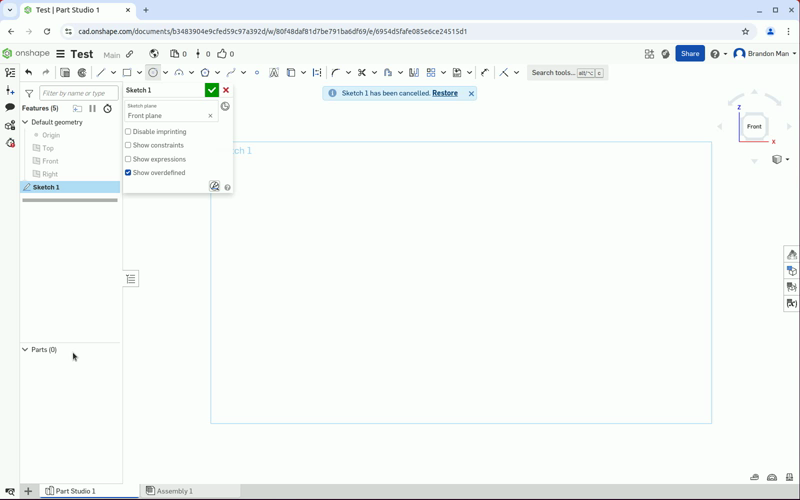
mouse_move(461, 282)
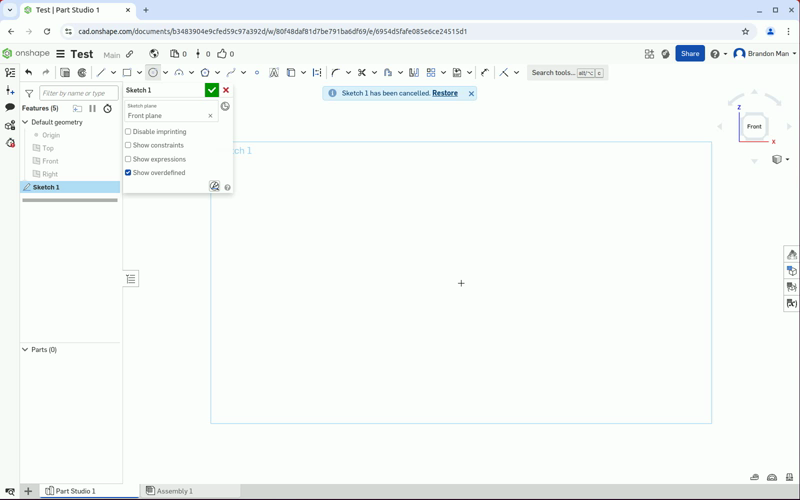
click(461, 282)
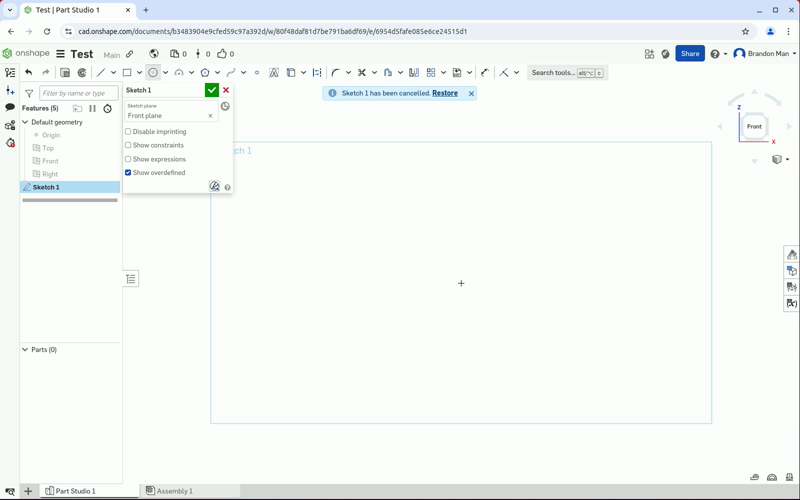
key_up(shift)
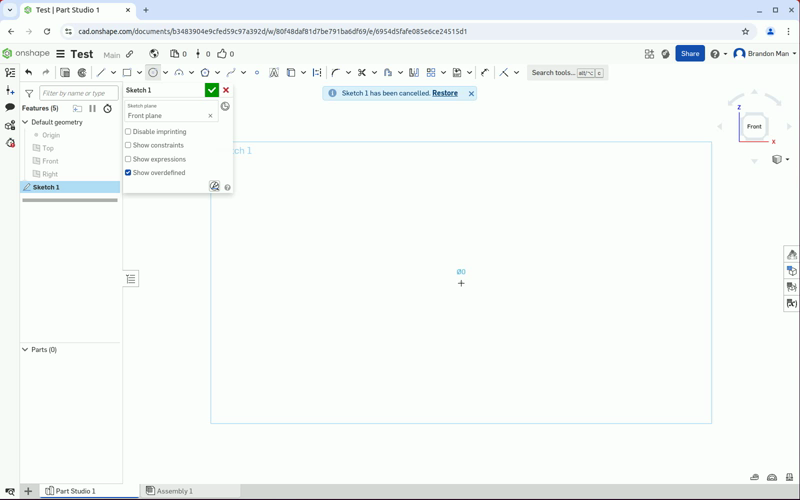
mouse_move(574, 282)
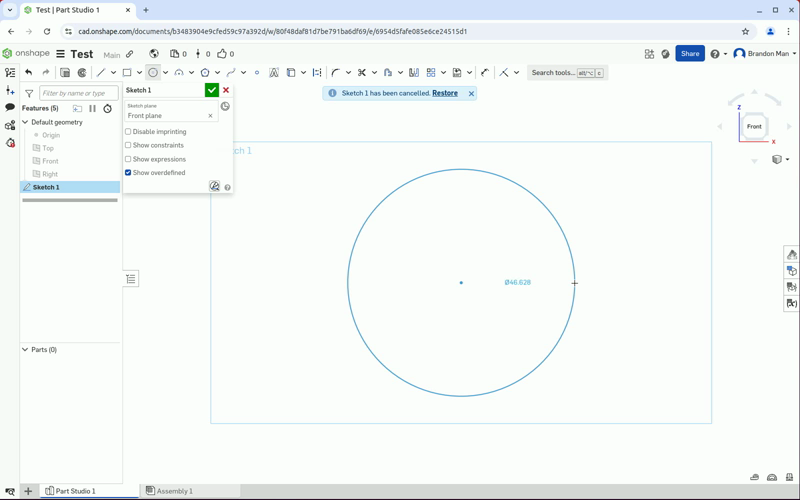
click(574, 282)
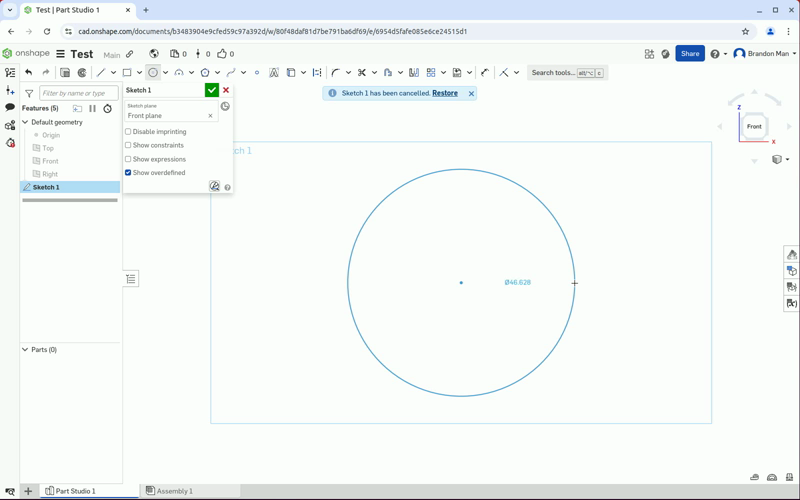
key(esc)
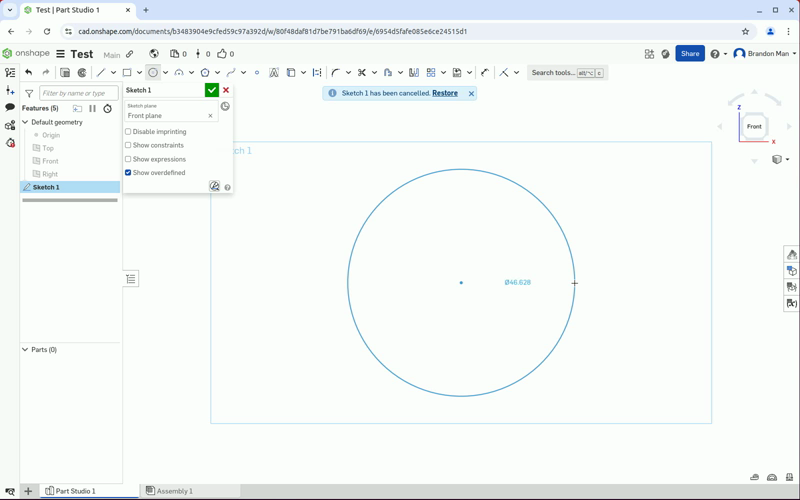
mouse_move(450, 274)
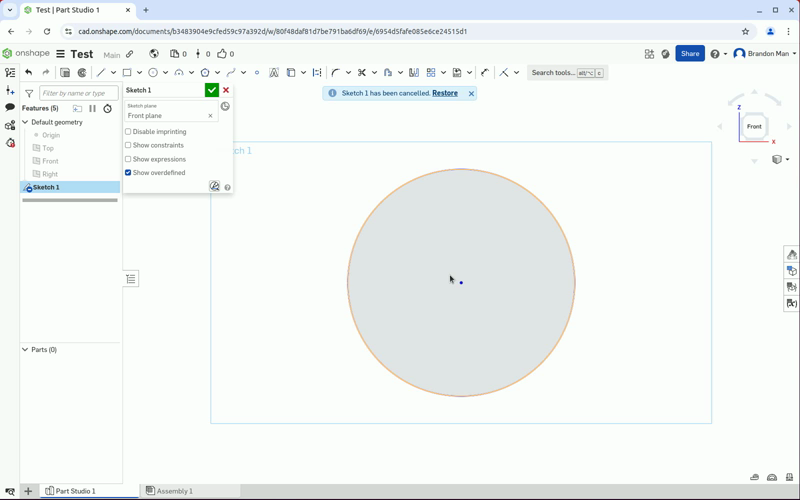
click(450, 274)
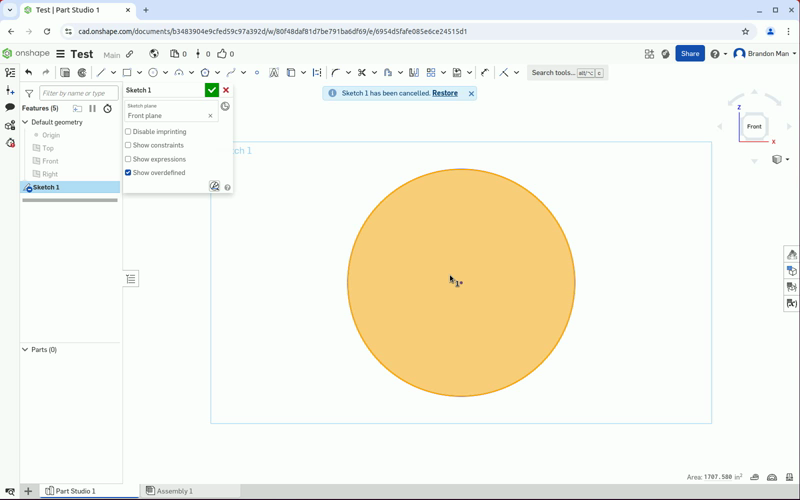
mouse_move(73, 352)
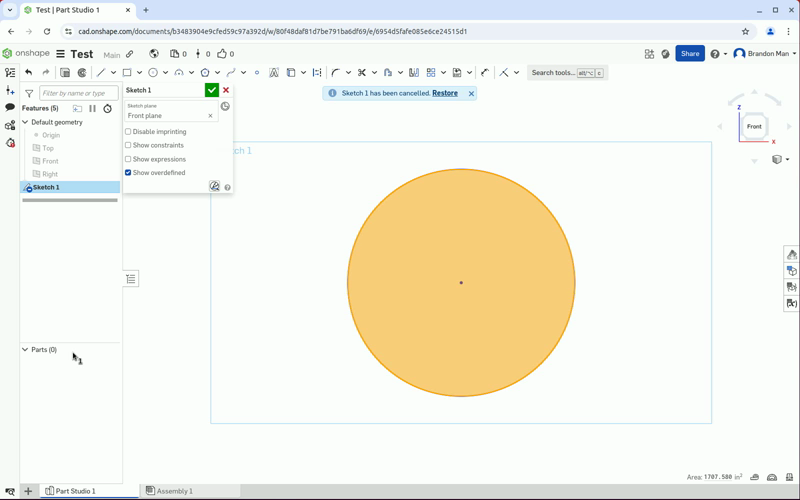
key(shift+y)
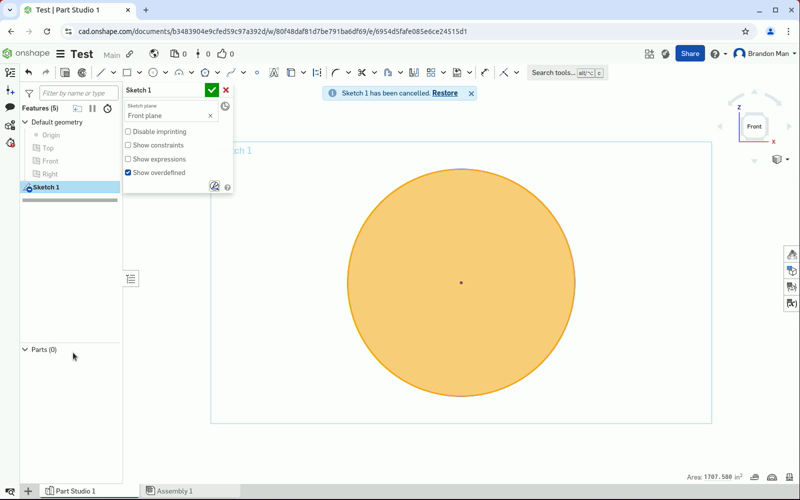
key(shift+e)
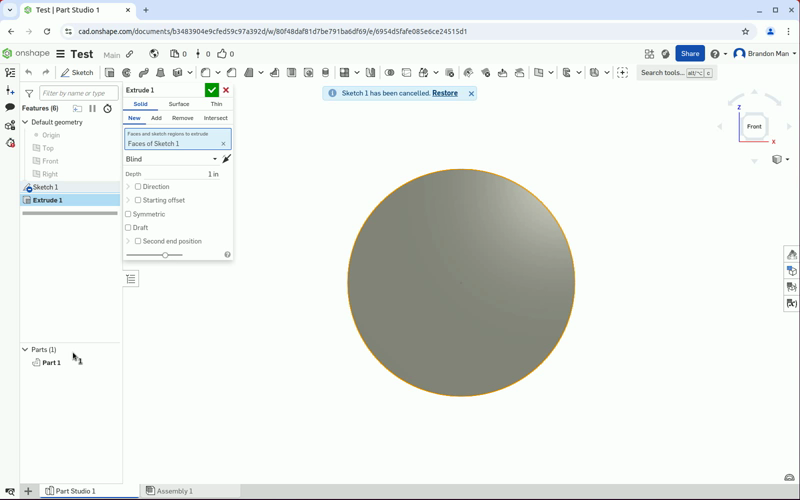
mouse_move(143, 106)
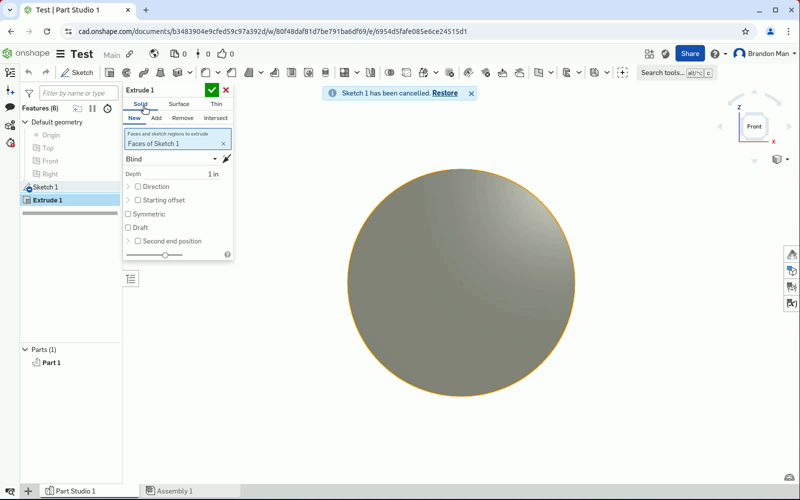
click(143, 106)
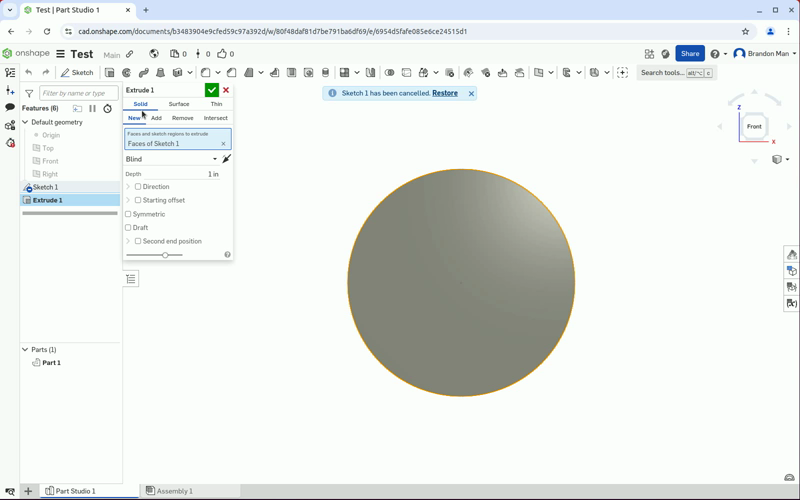
mouse_move(137, 120)
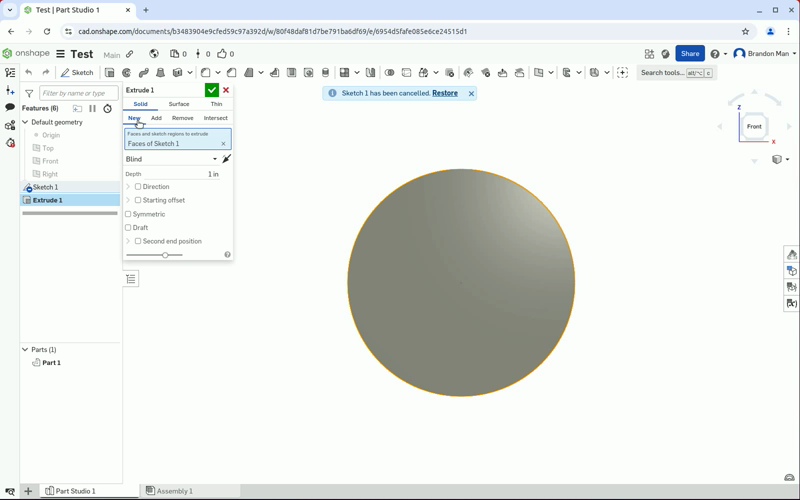
click(137, 120)
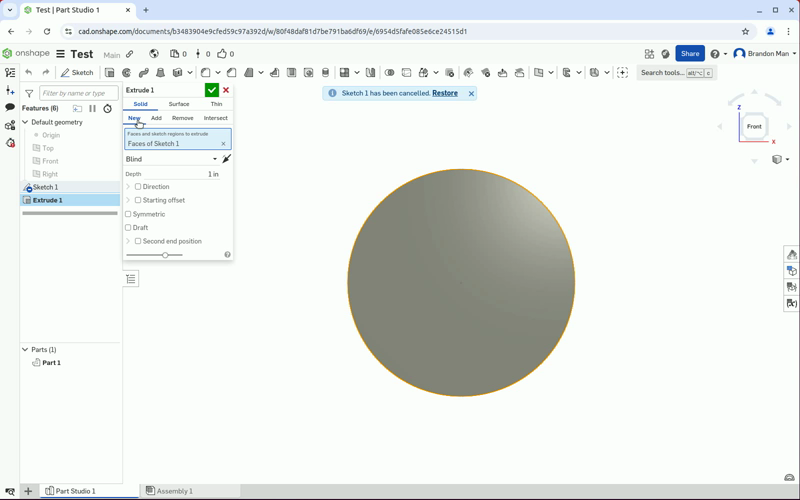
key(tab, 4)
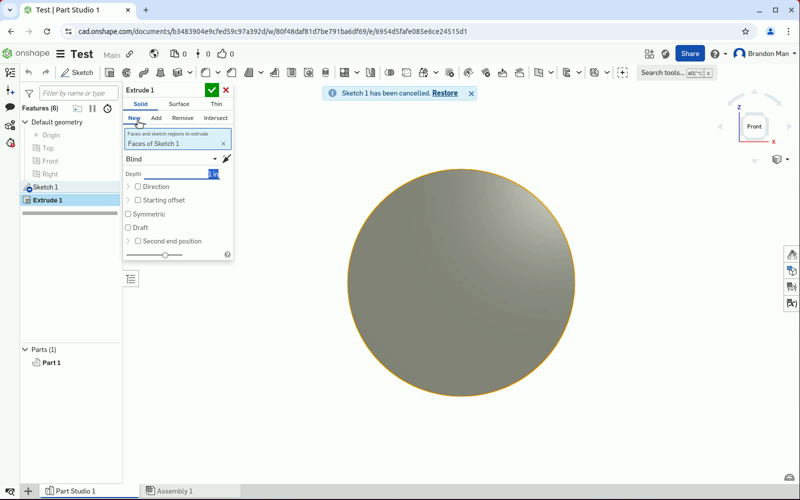
text(6.499)
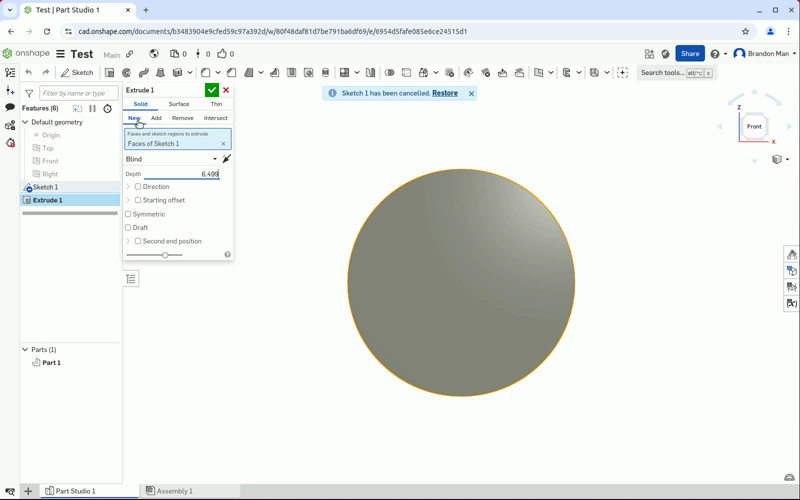
key(enter)
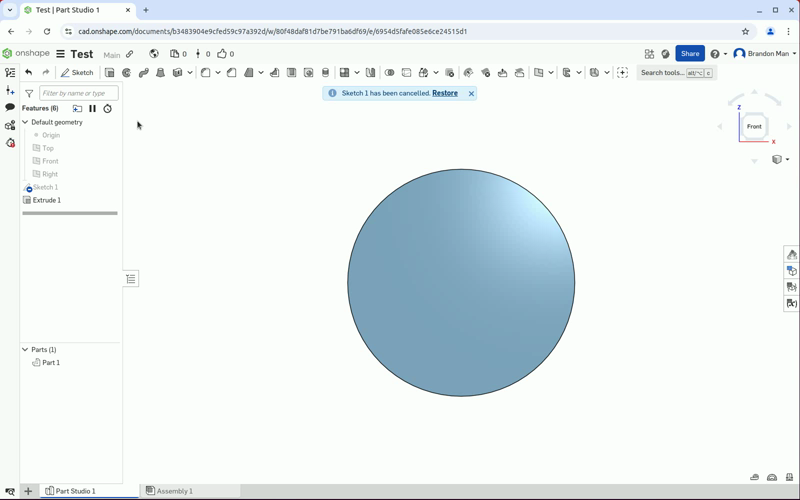
key(shift+h)
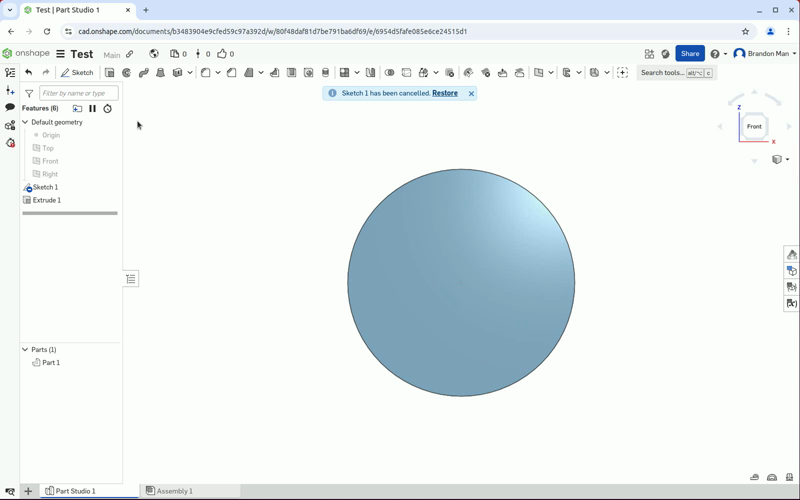
key(shift+h)
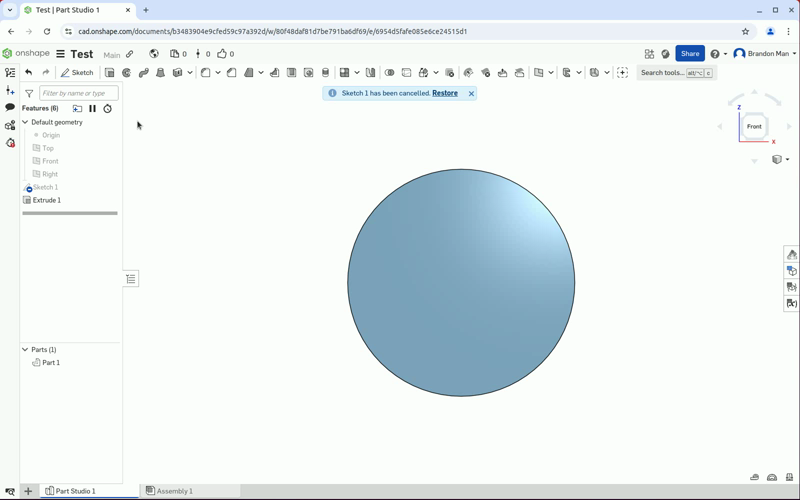
mouse_move(73, 189)
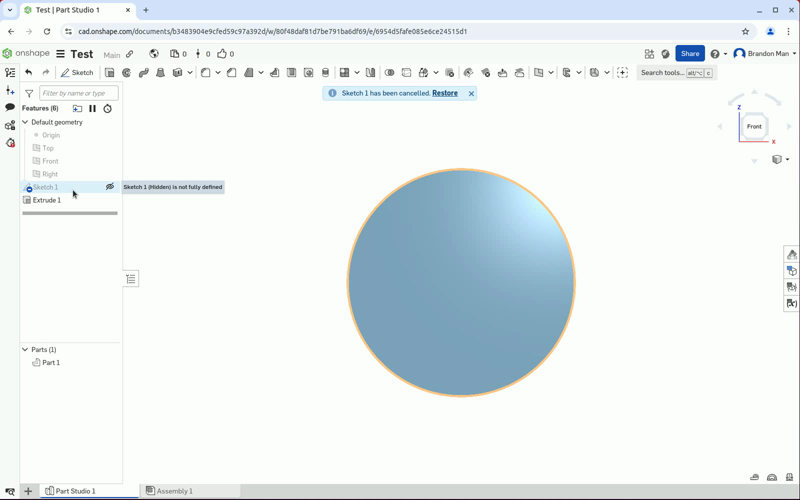
click(73, 189)
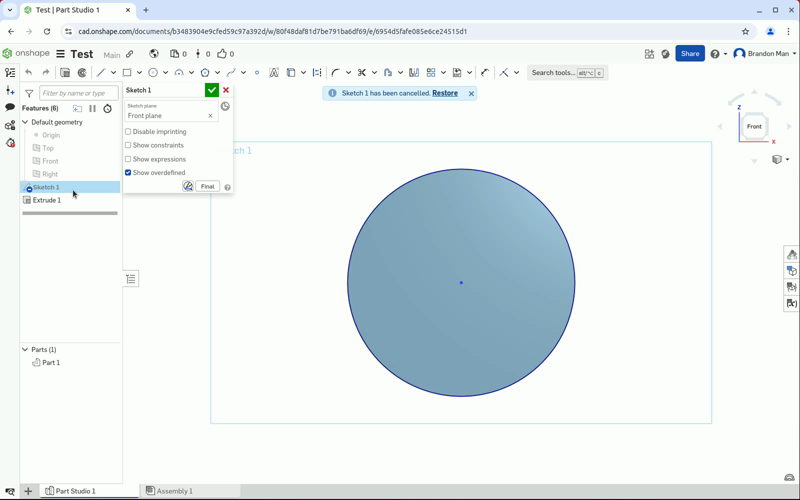
mouse_move(229, 92)
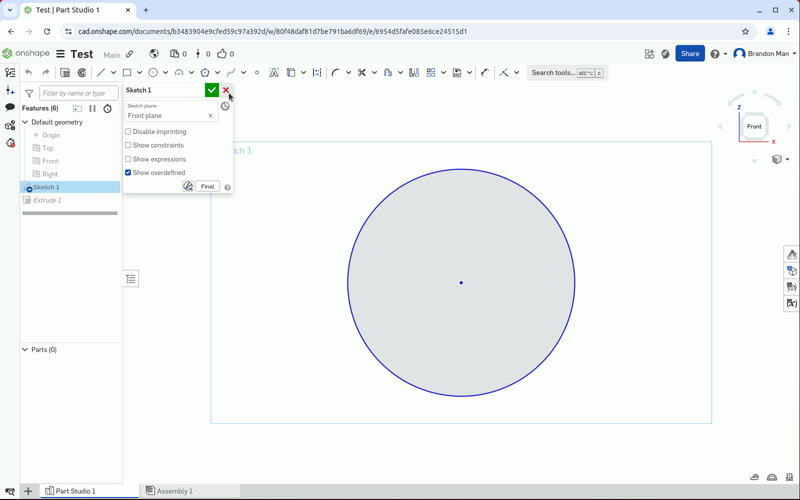
click(229, 92)
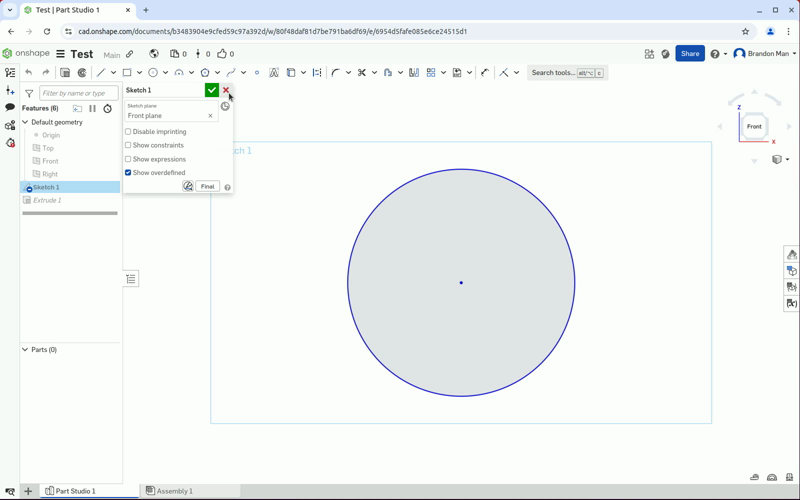
key(shift+s)
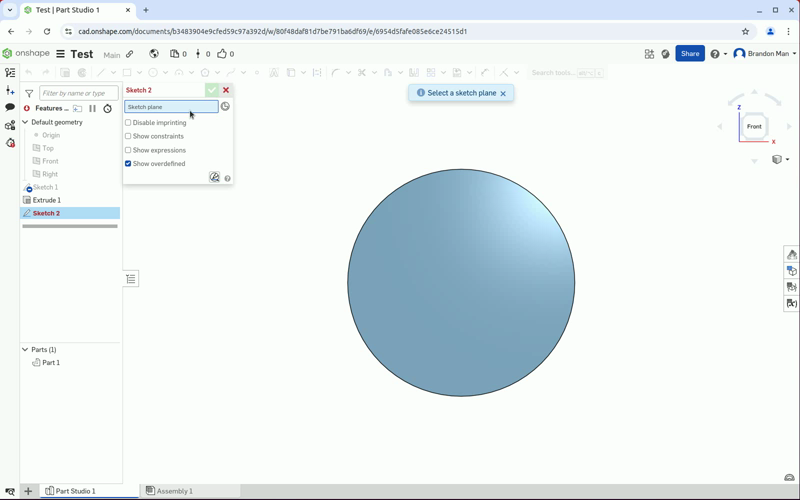
mouse_move(73, 163)
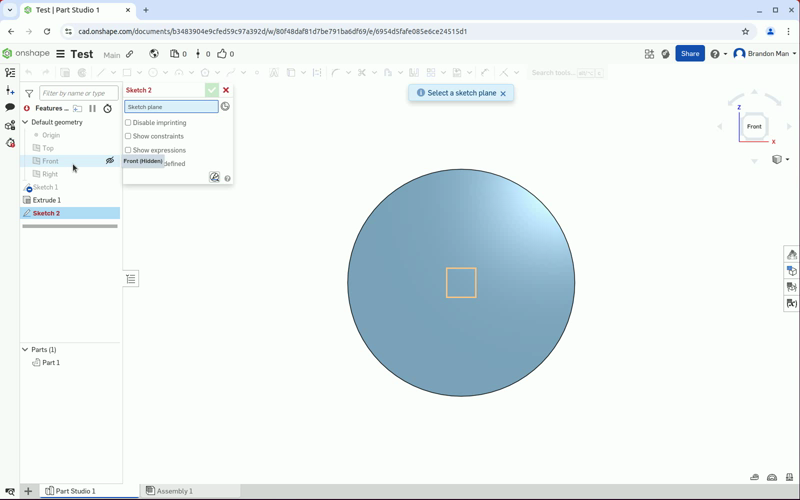
click(73, 163)
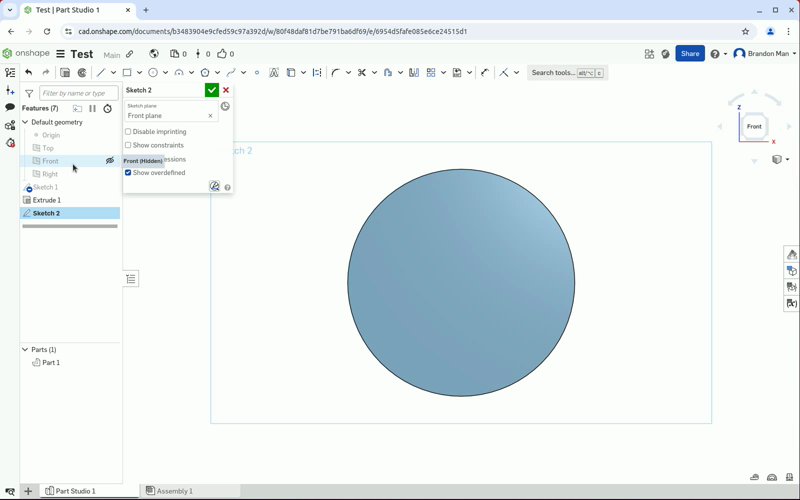
mouse_move(73, 352)
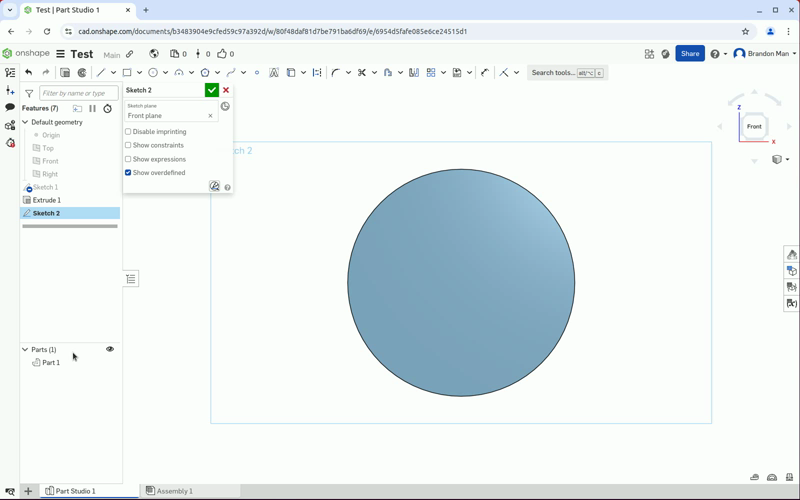
key(y)
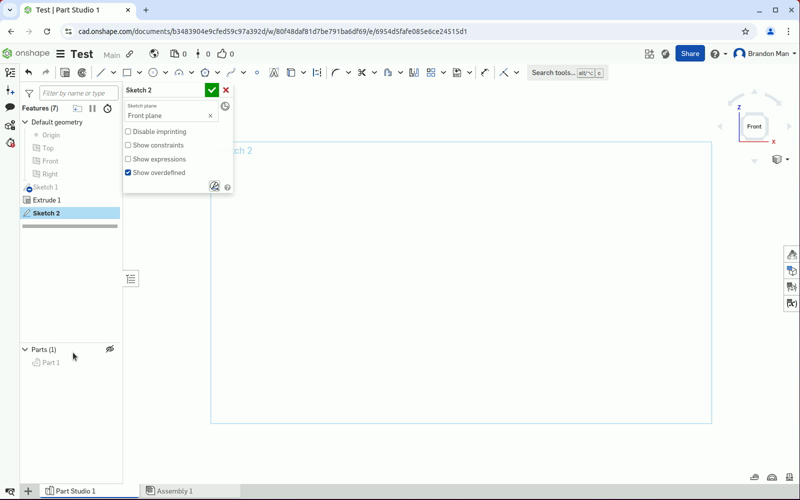
key(c)
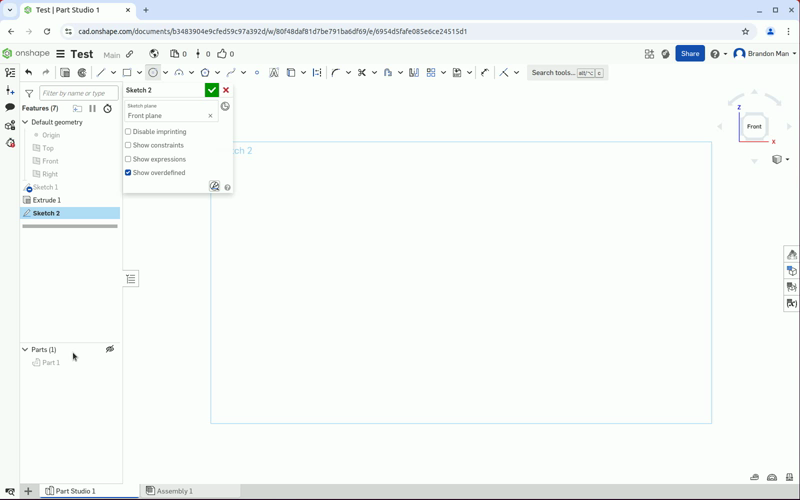
key_down(shift)
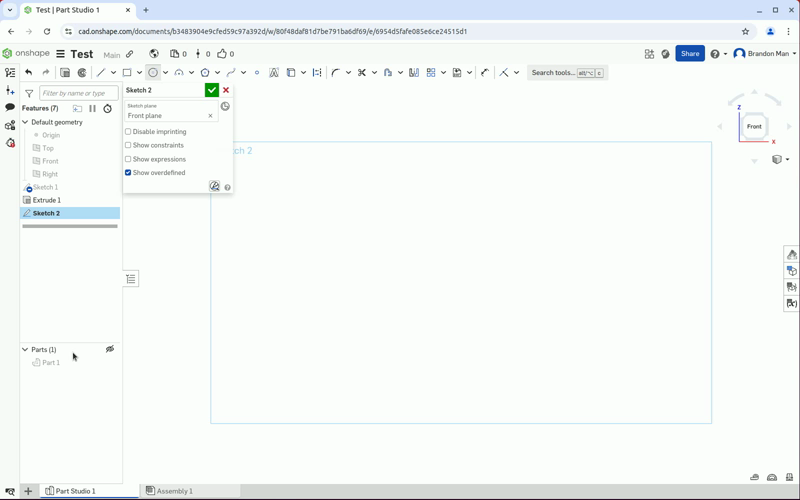
mouse_move(461, 282)
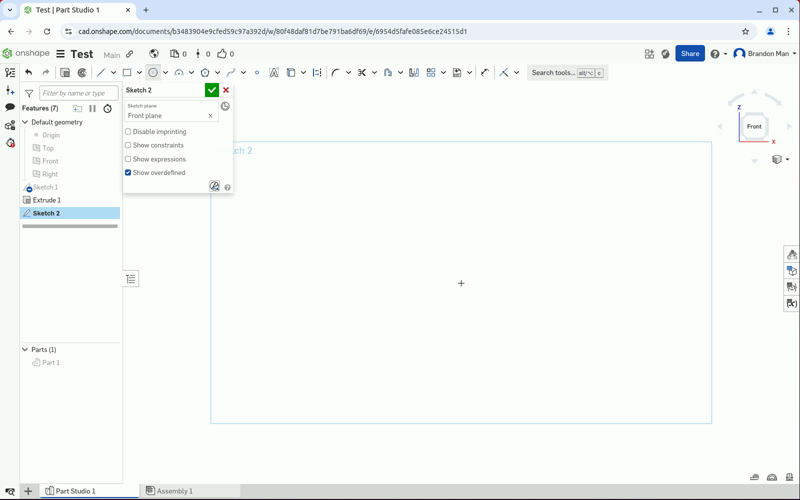
click(461, 282)
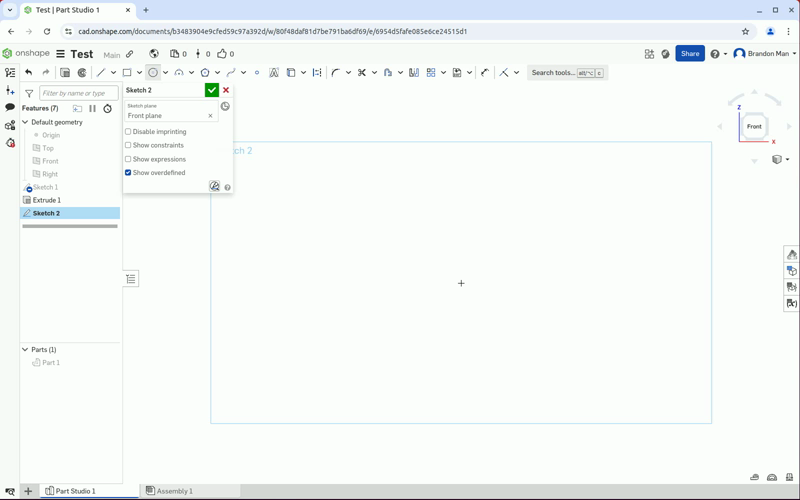
key_up(shift)
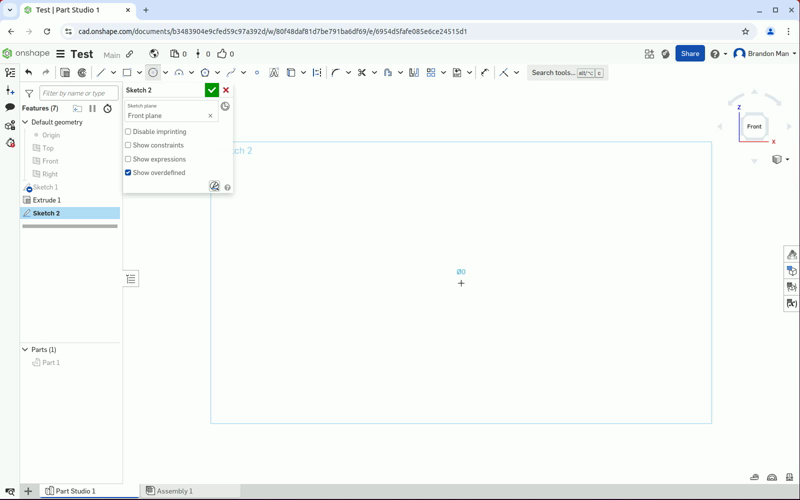
mouse_move(509, 282)
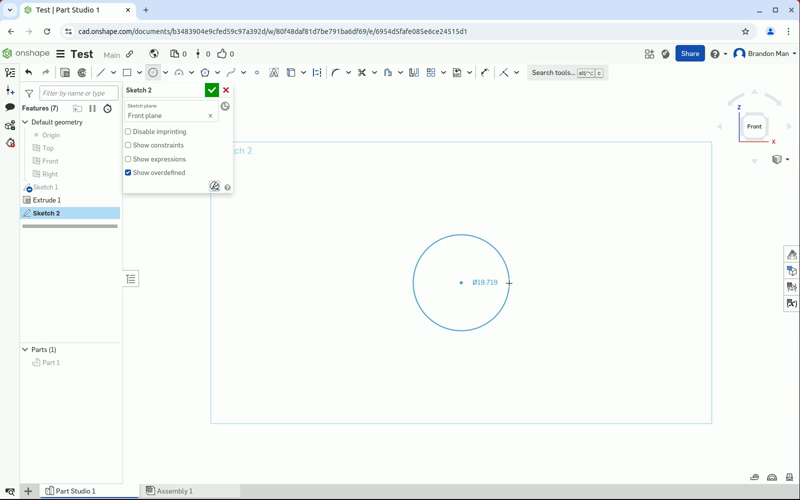
click(509, 282)
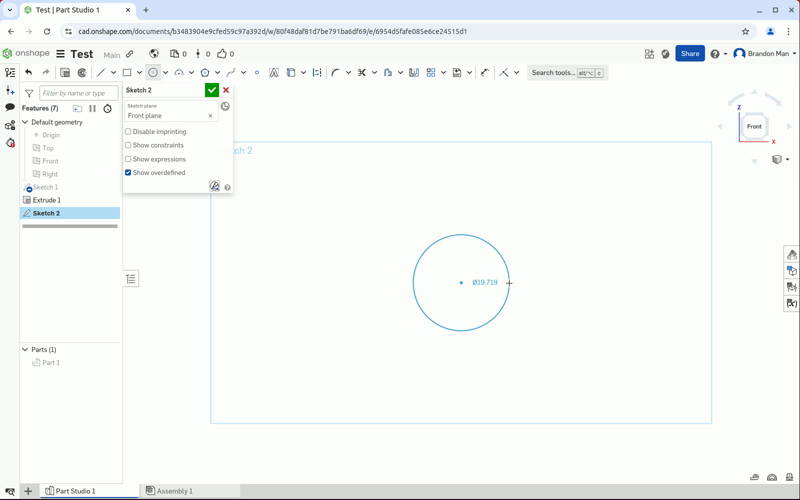
key(esc)
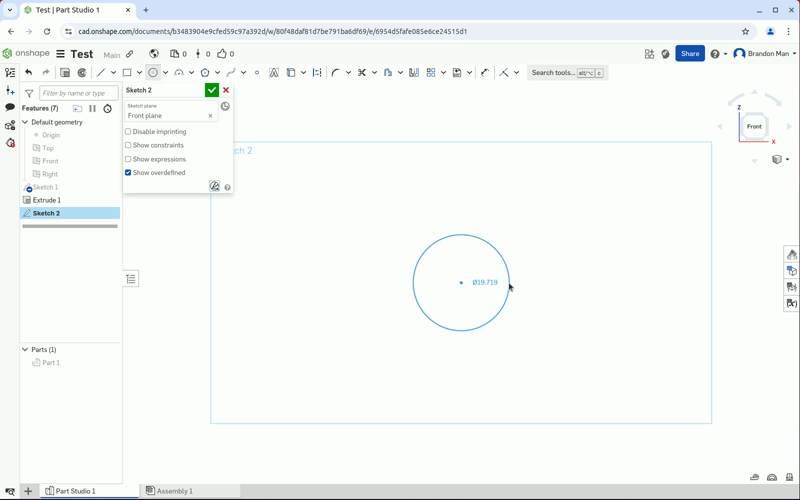
mouse_move(502, 270)
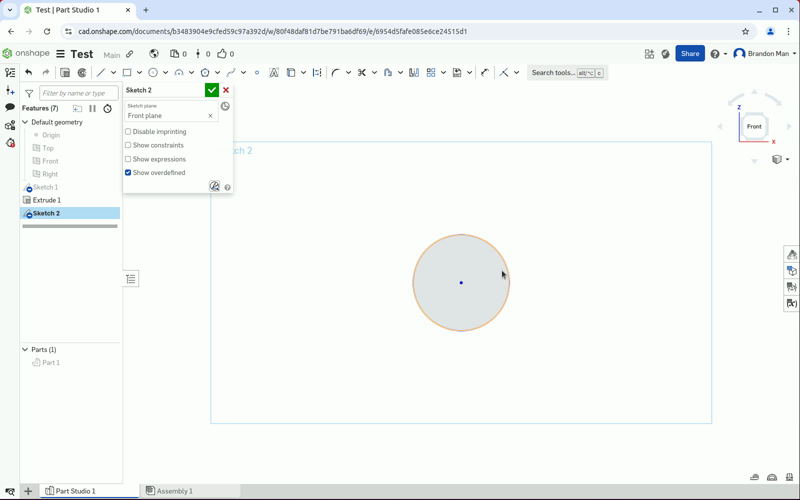
click(502, 270)
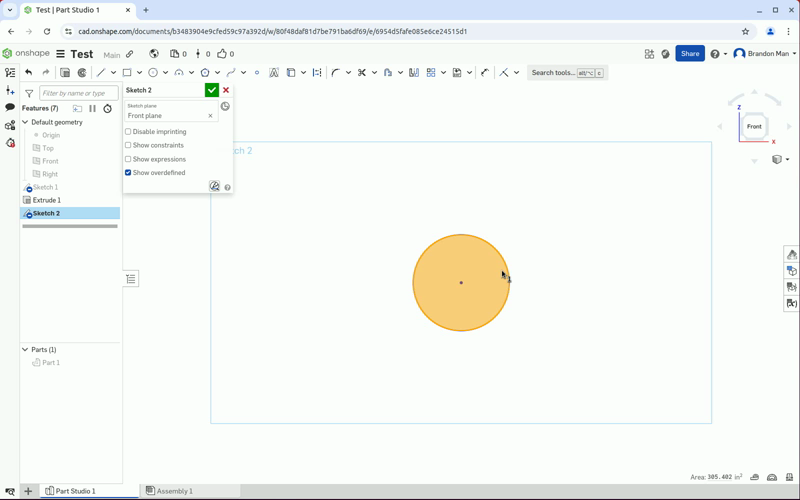
mouse_move(73, 352)
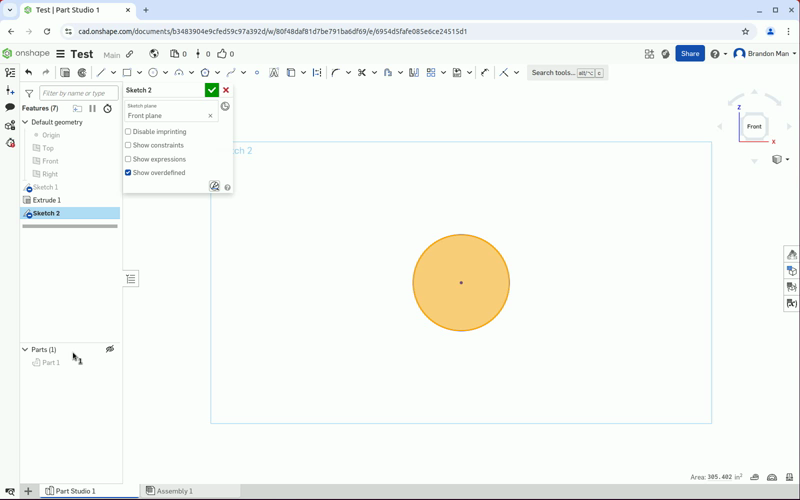
key(shift+y)
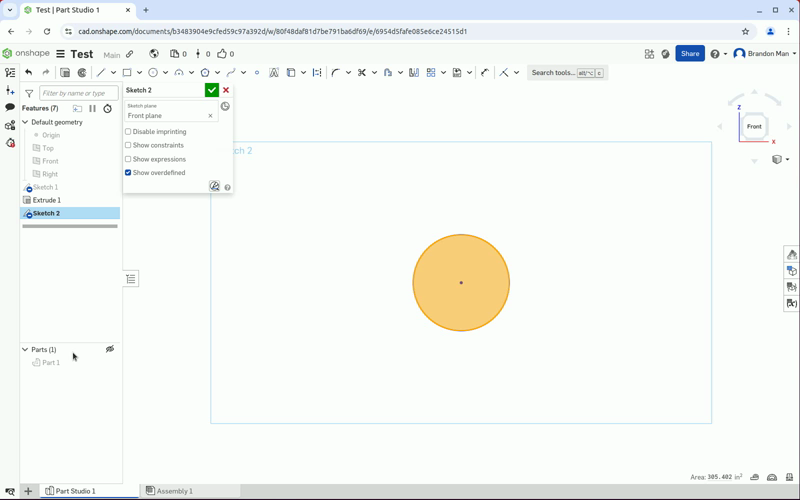
key(shift+e)
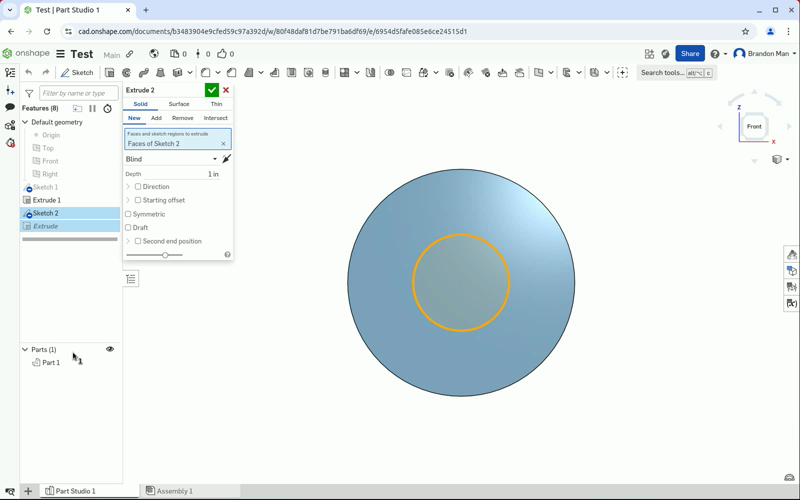
mouse_move(143, 106)
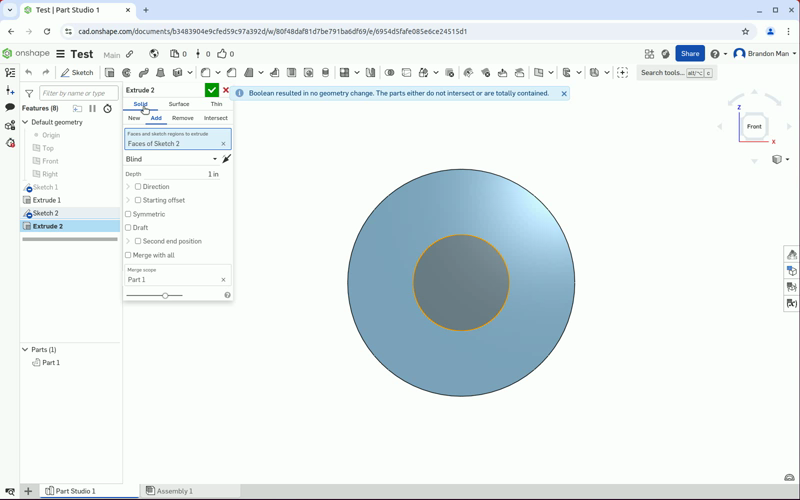
click(143, 106)
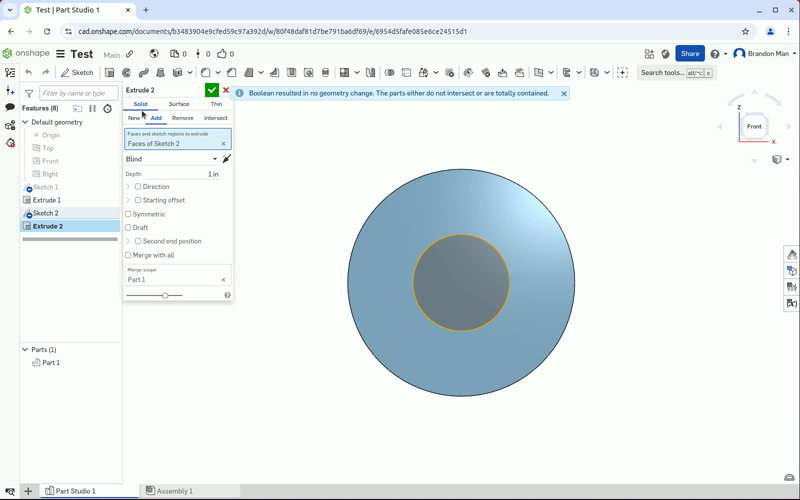
mouse_move(137, 120)
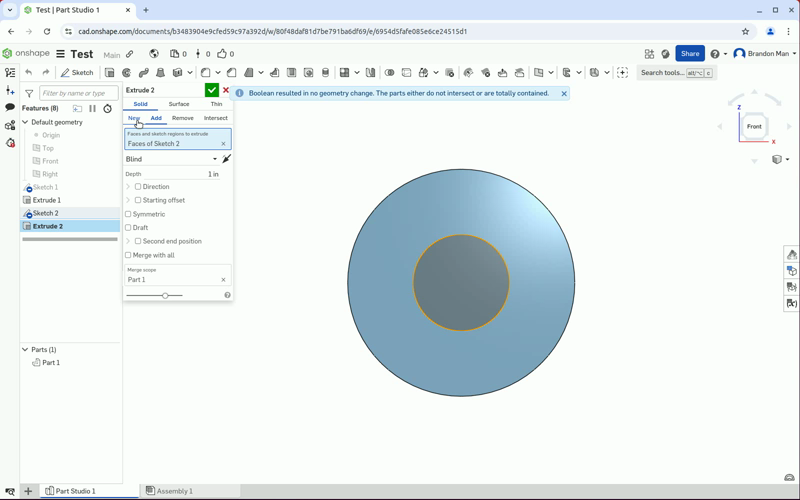
click(137, 120)
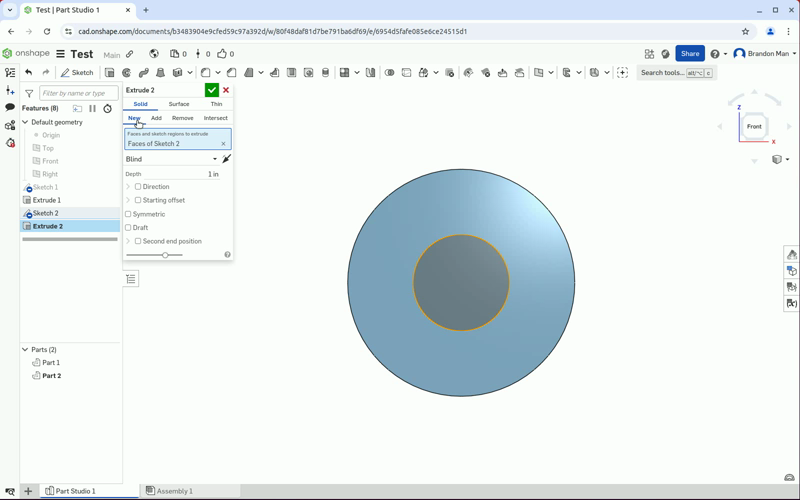
key(tab, 4)
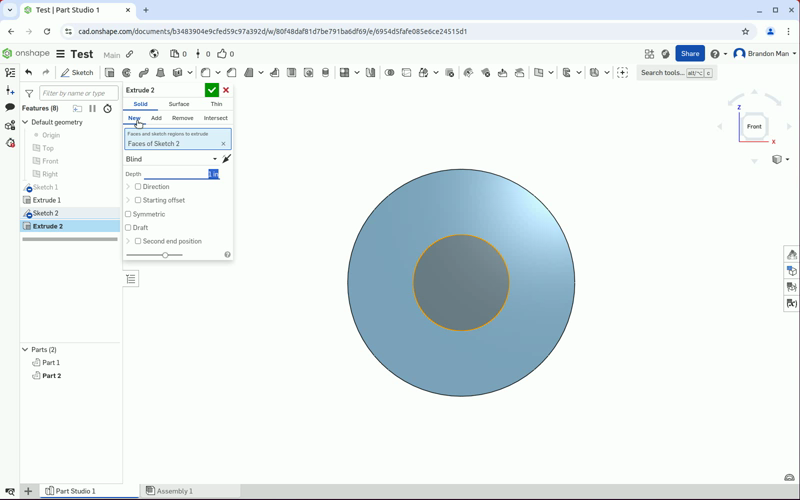
text(19.738)
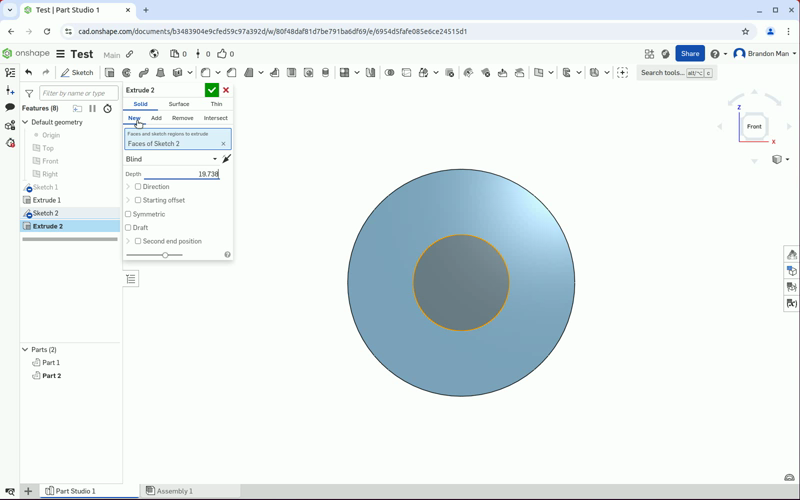
key(enter)
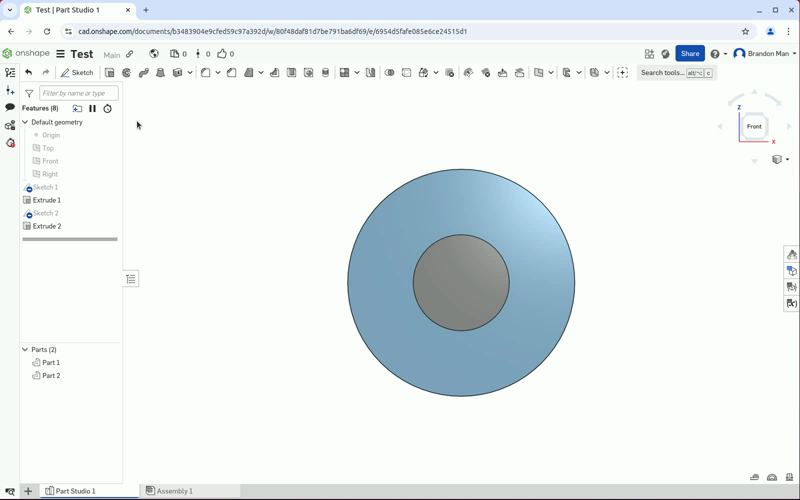
key(shift+h)
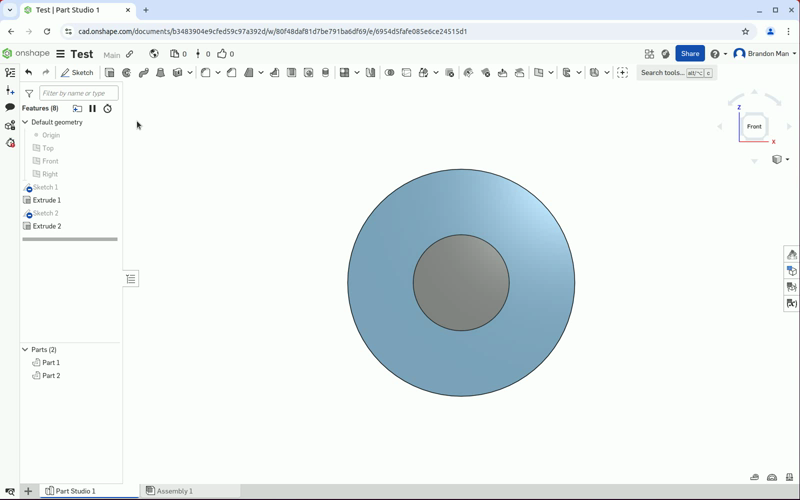
key(shift+h)
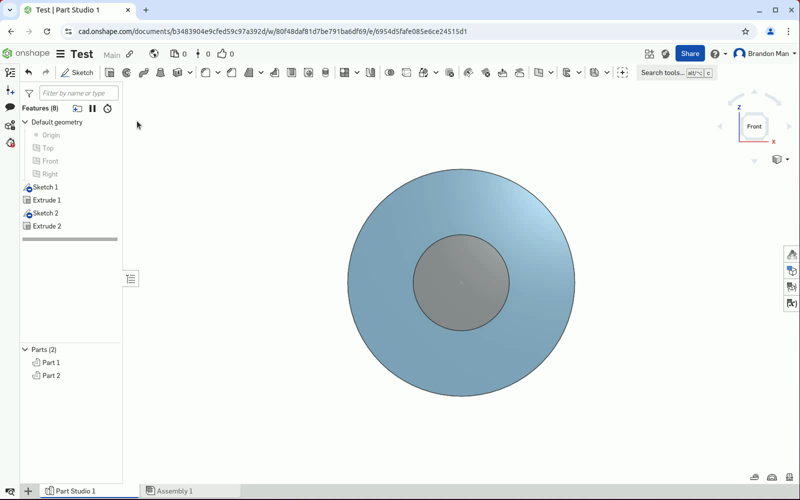
key(shift+7)
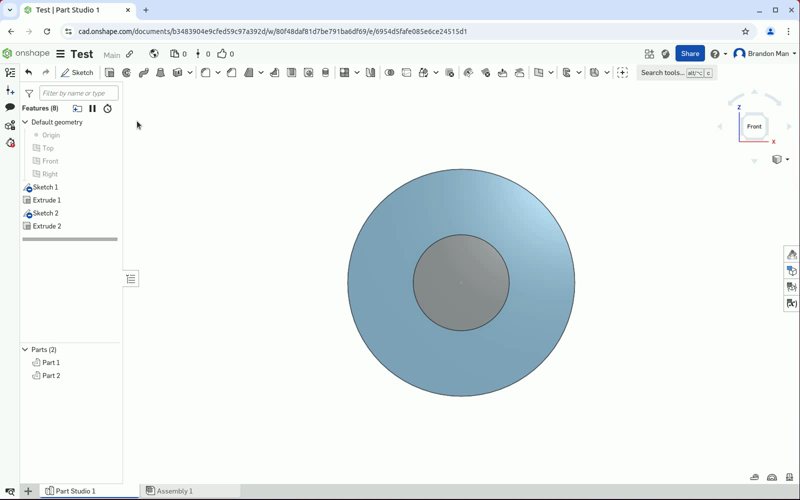
key(left, 2)
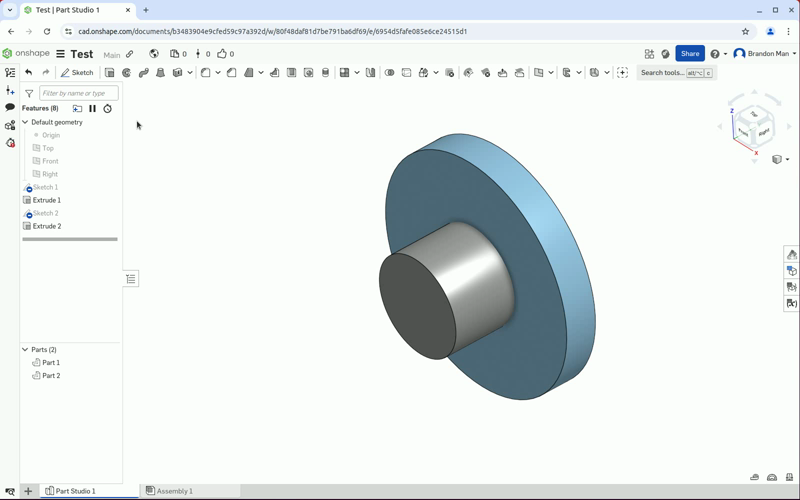
key(down, 2)
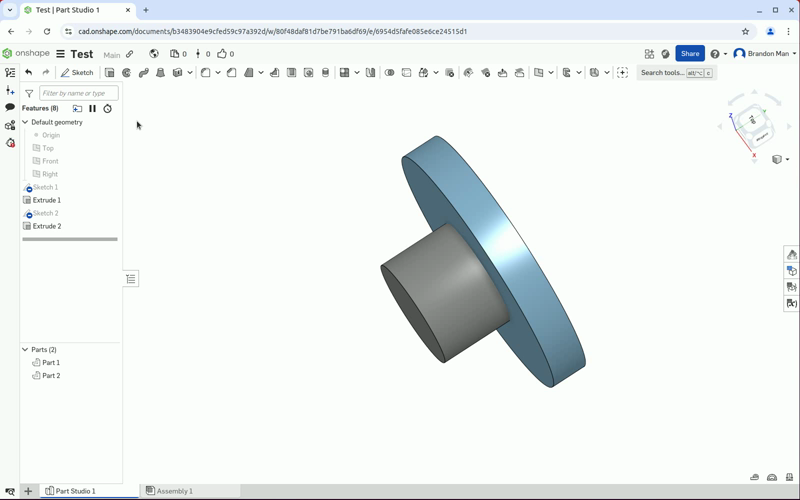
key(up, 2)
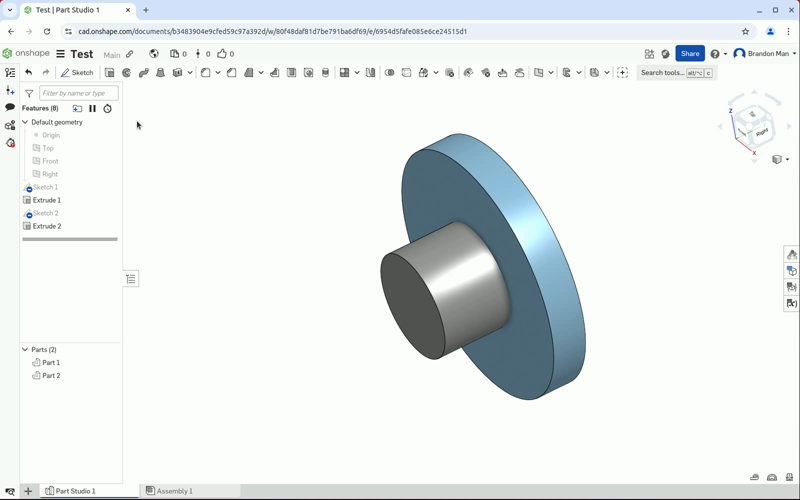
key(right, 2)
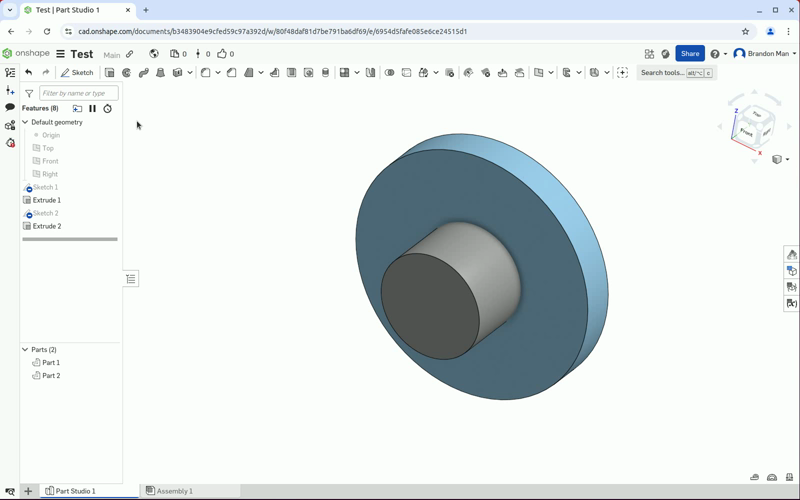
mouse_move(73, 189)
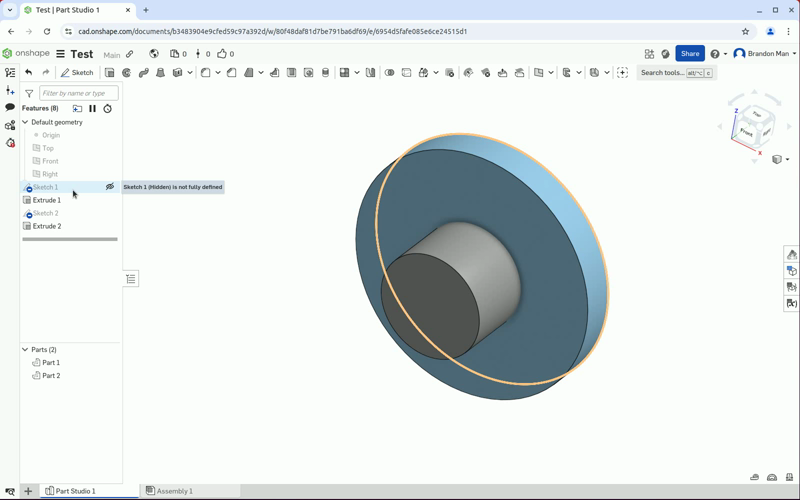
click(73, 189)